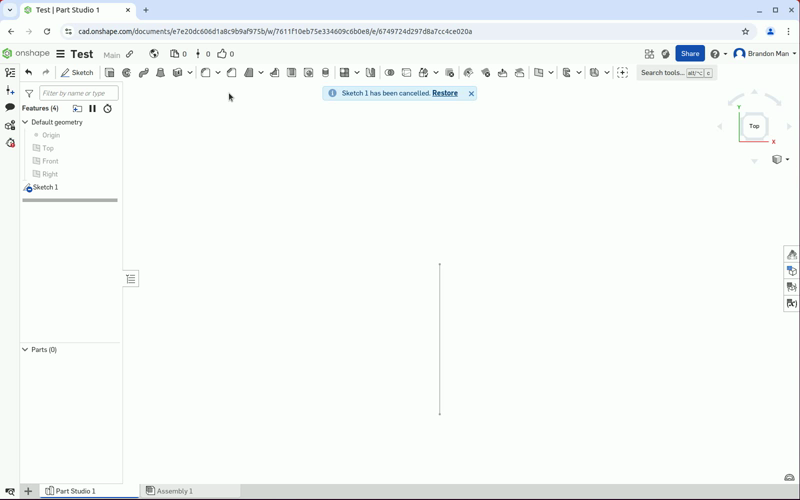
key(shift+h)
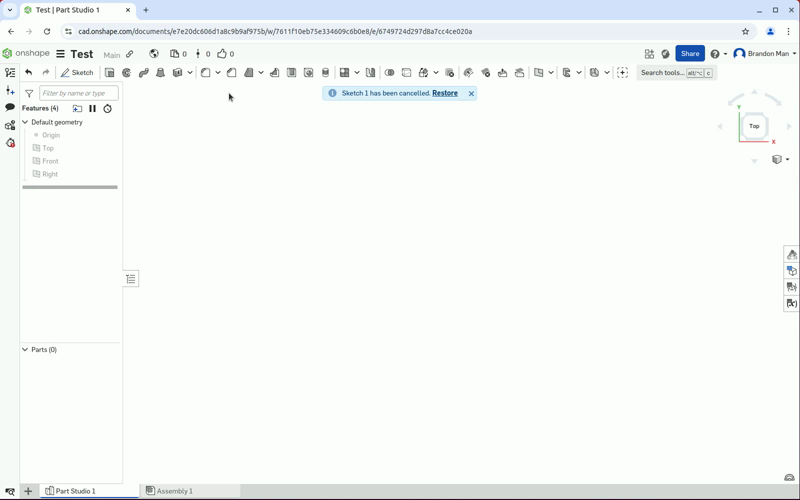
key(shift+s)
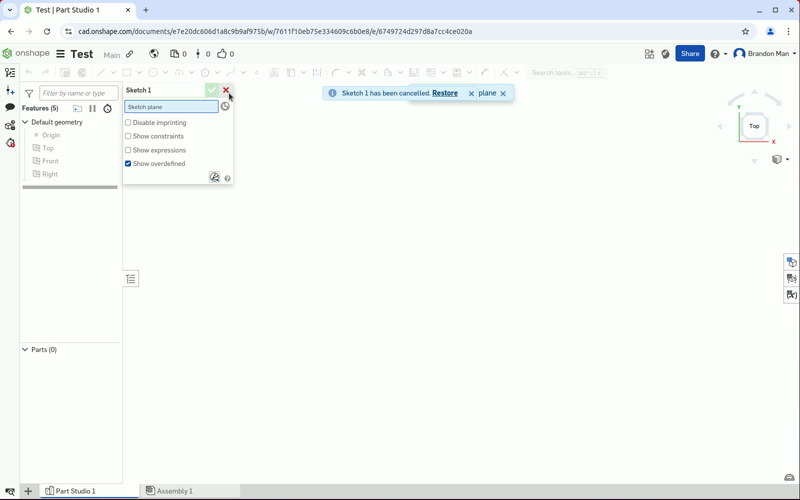
mouse_move(73, 150)
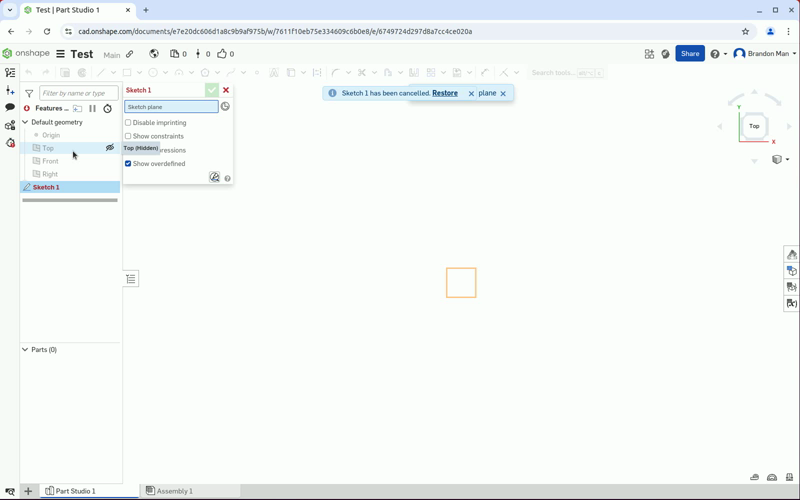
click(73, 150)
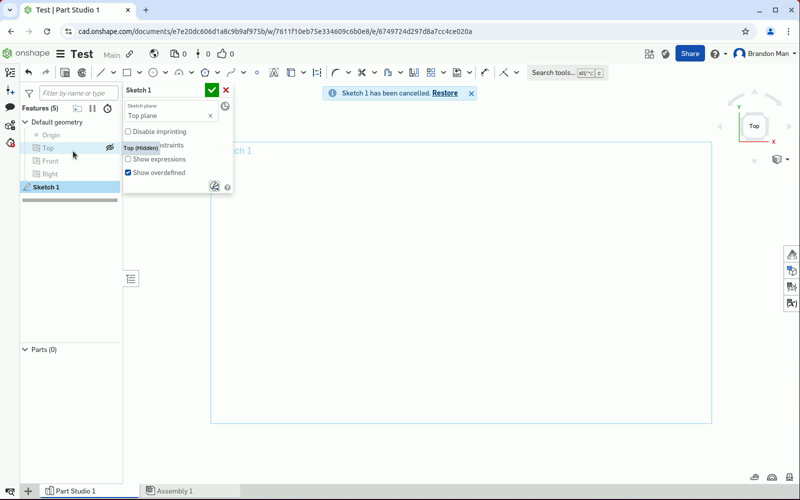
mouse_move(73, 352)
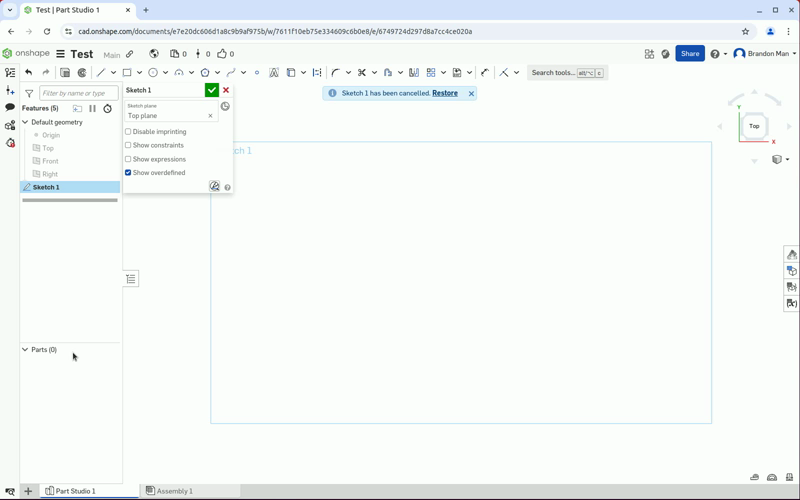
key(y)
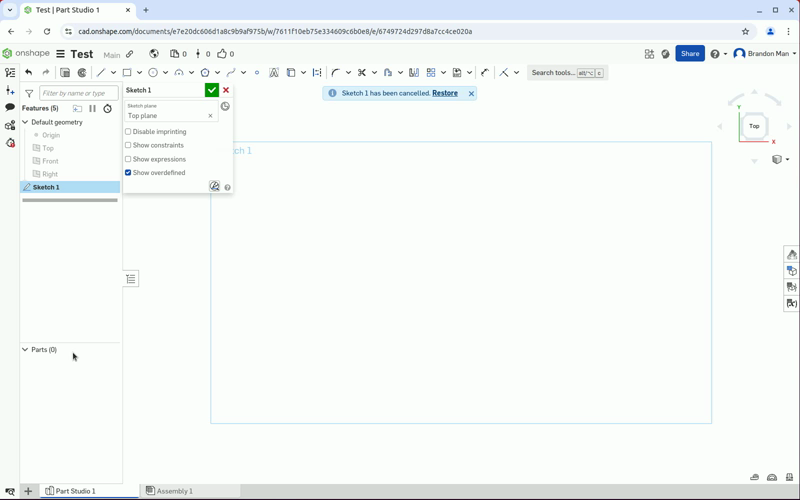
key(c)
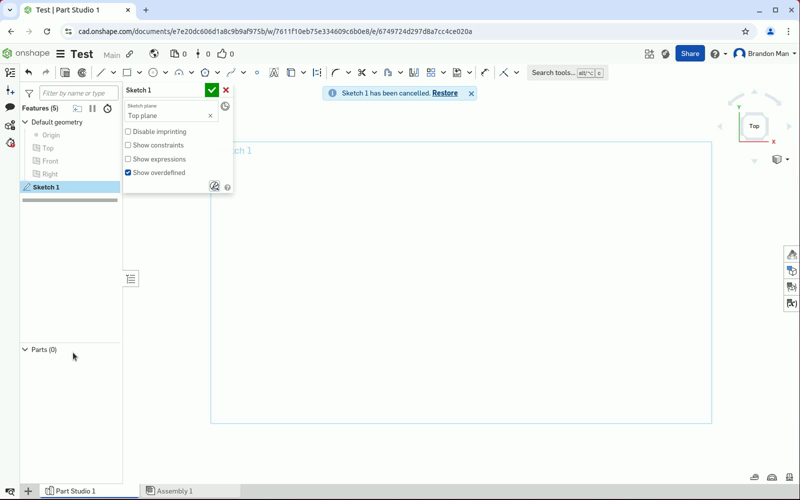
key_down(shift)
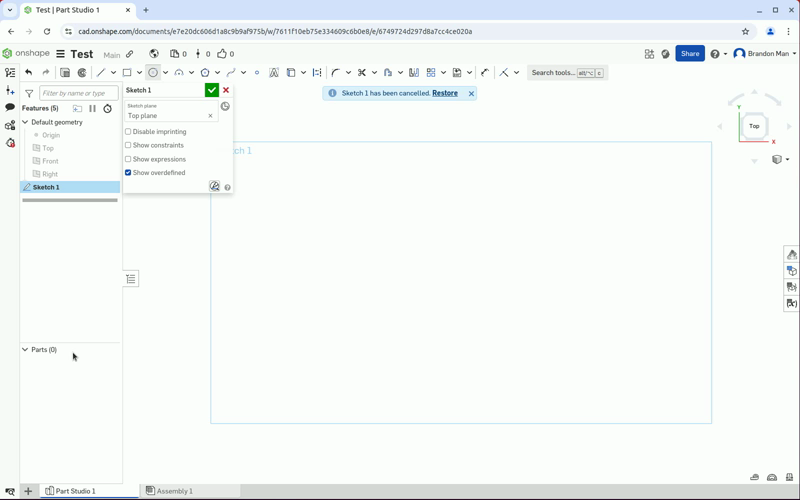
mouse_move(460, 282)
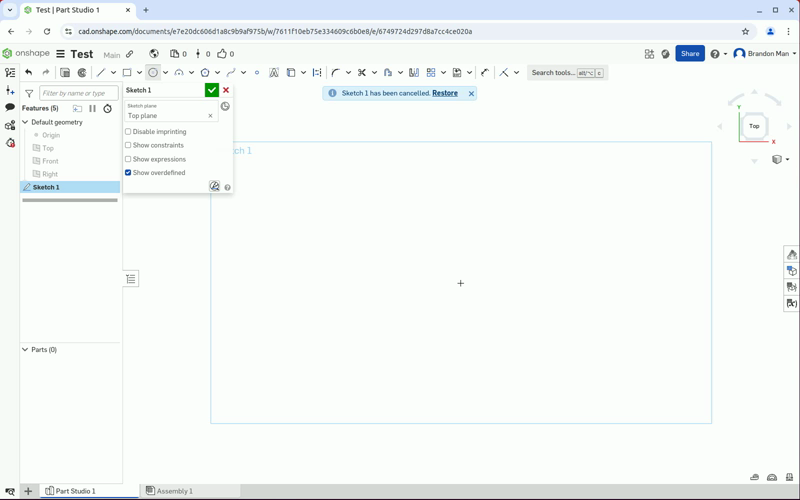
click(460, 282)
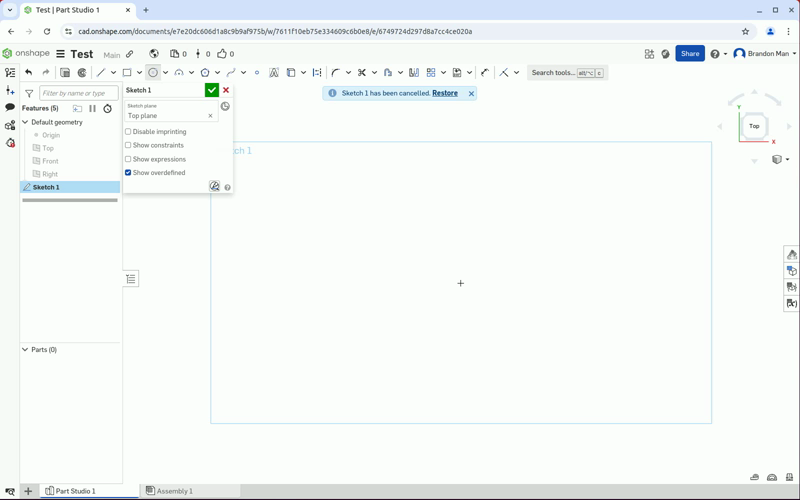
key_up(shift)
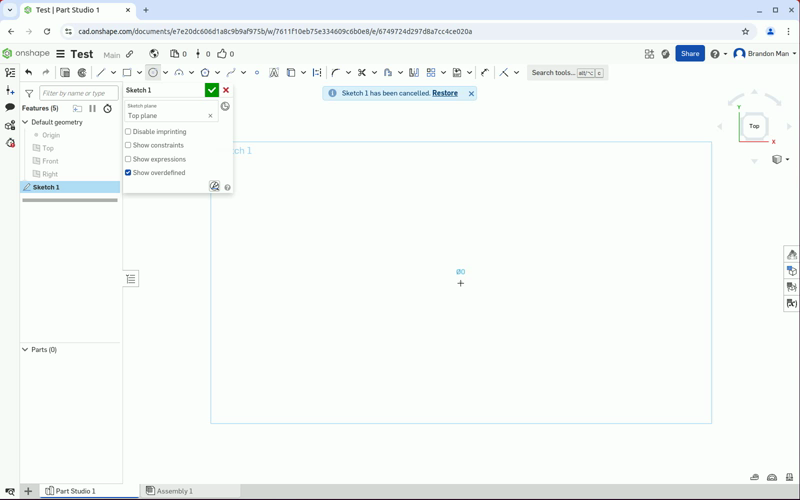
mouse_move(528, 282)
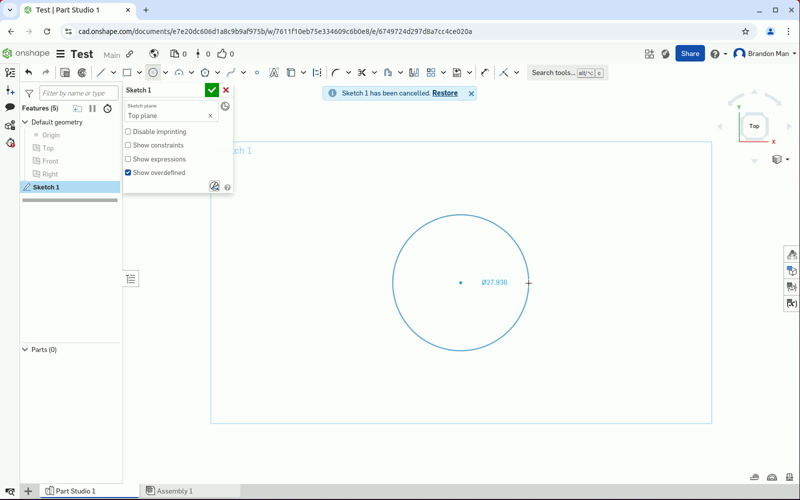
click(528, 282)
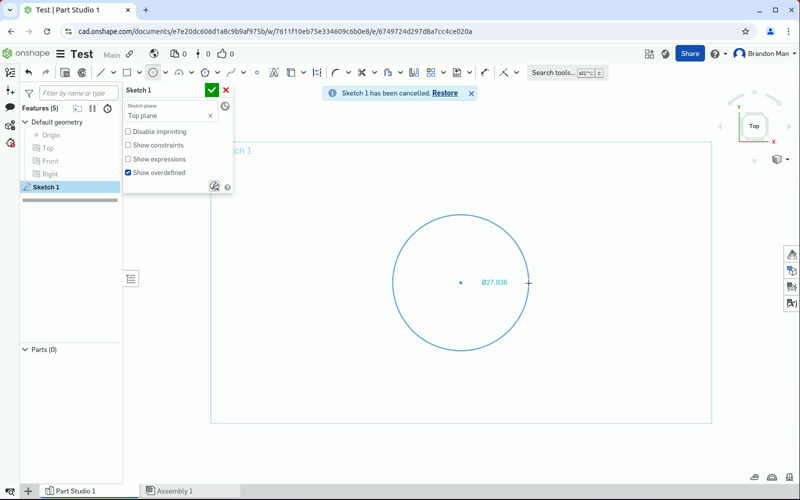
key(esc)
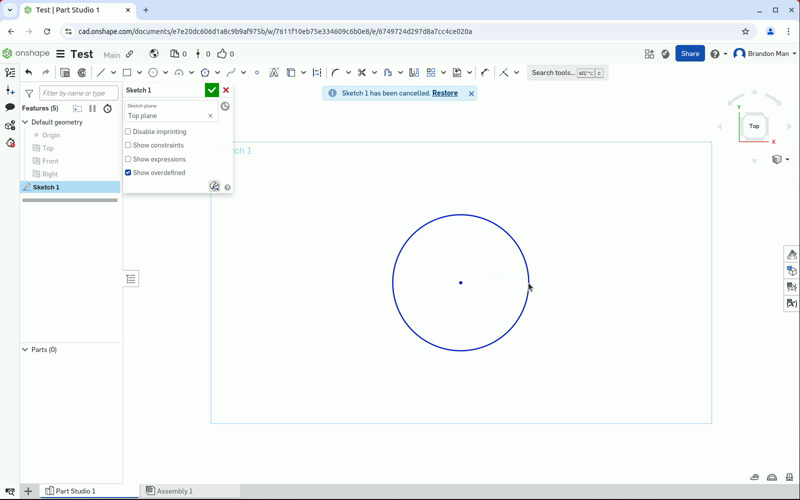
mouse_move(496, 318)
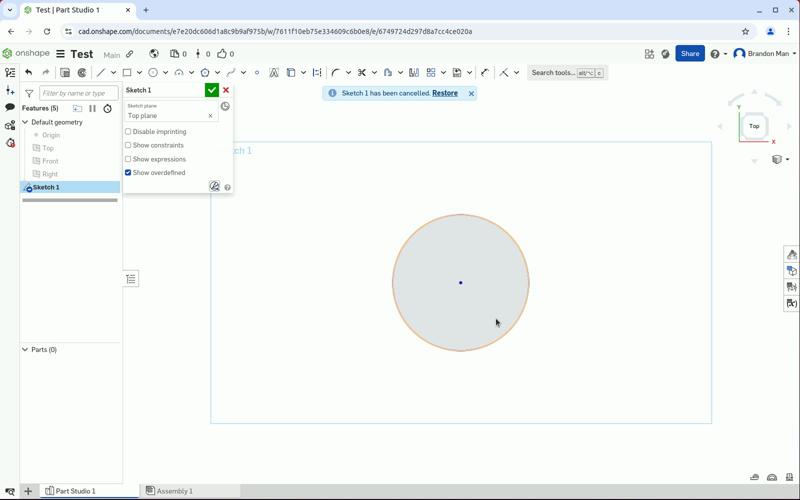
click(496, 318)
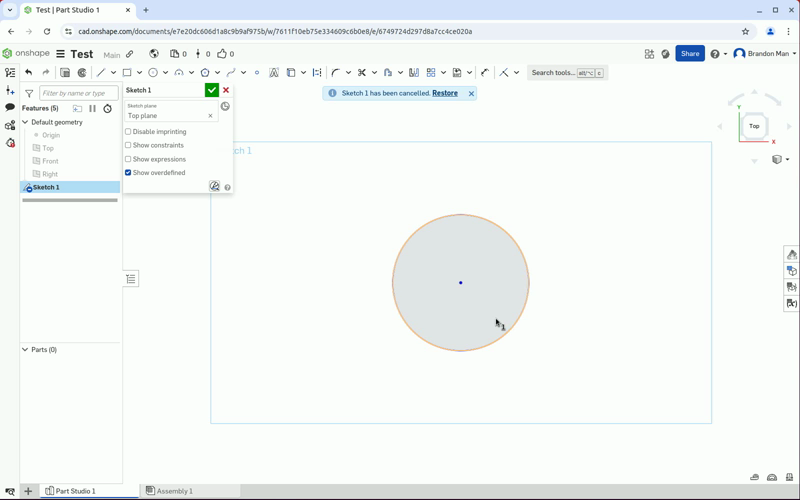
mouse_move(73, 352)
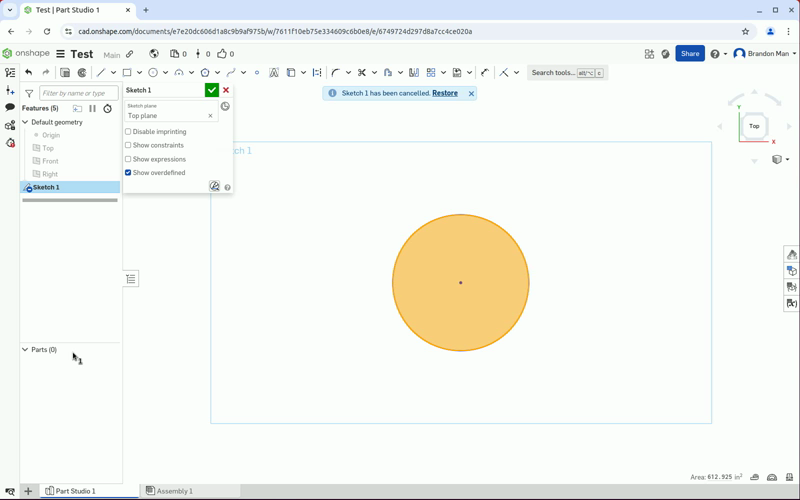
key(shift+y)
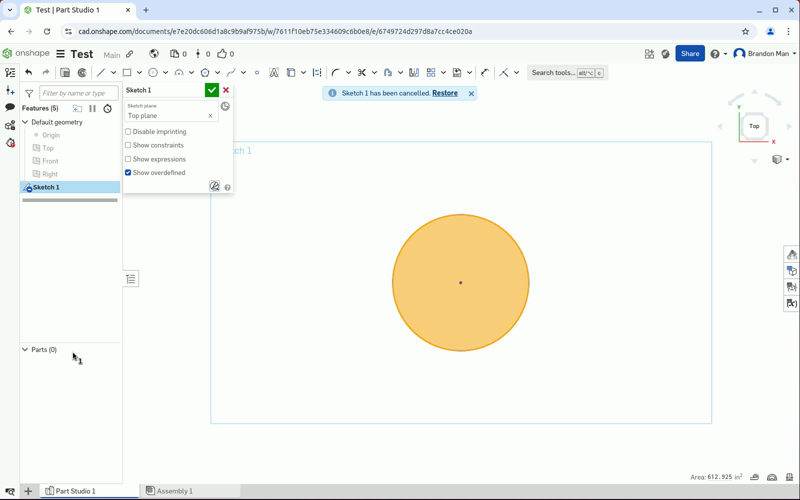
key(shift+e)
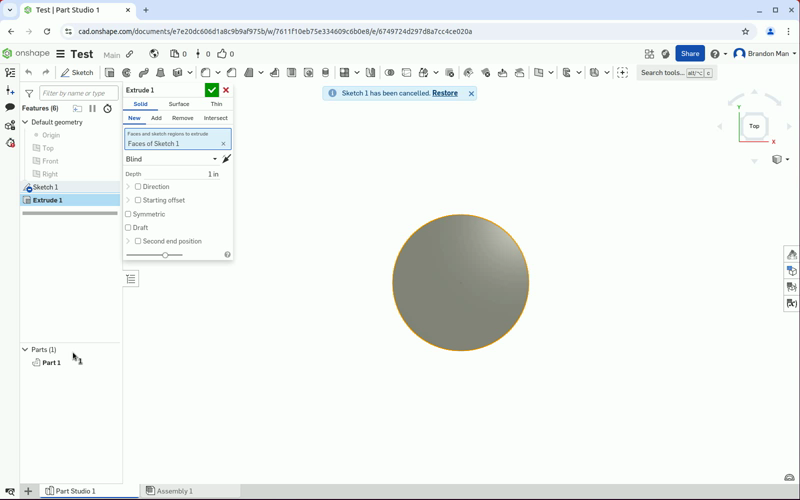
mouse_move(143, 106)
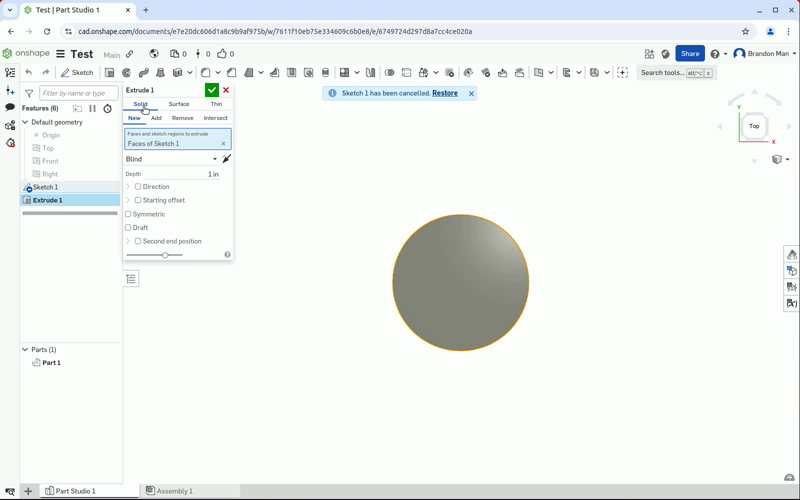
click(143, 106)
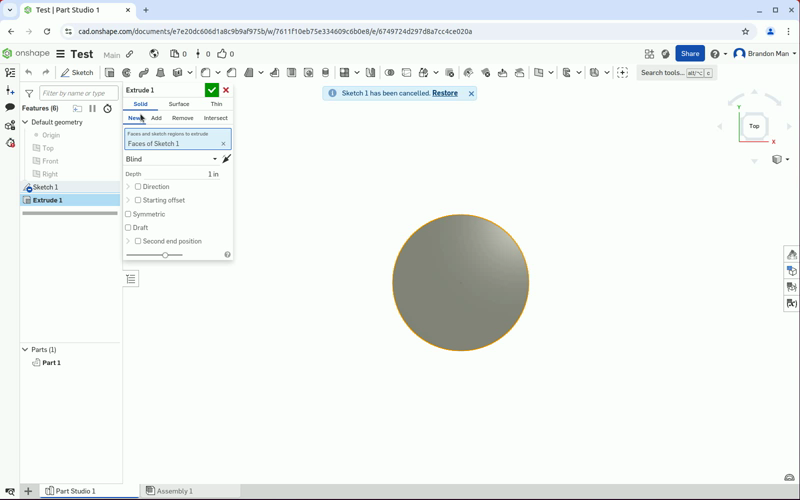
mouse_move(137, 120)
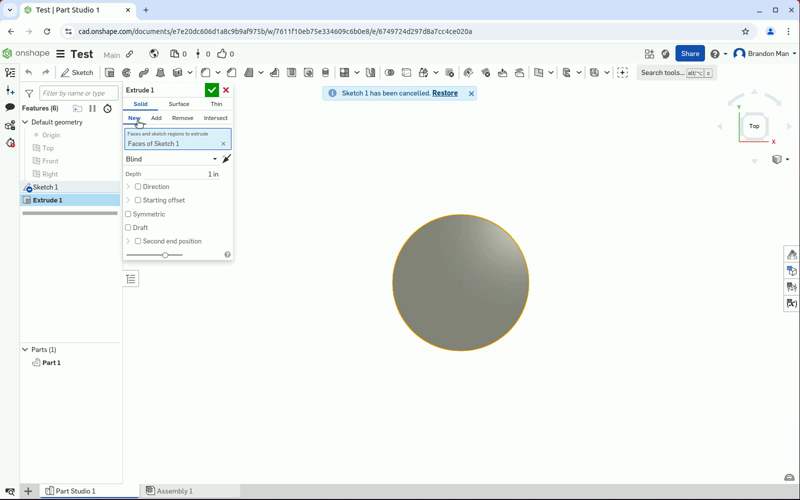
click(137, 120)
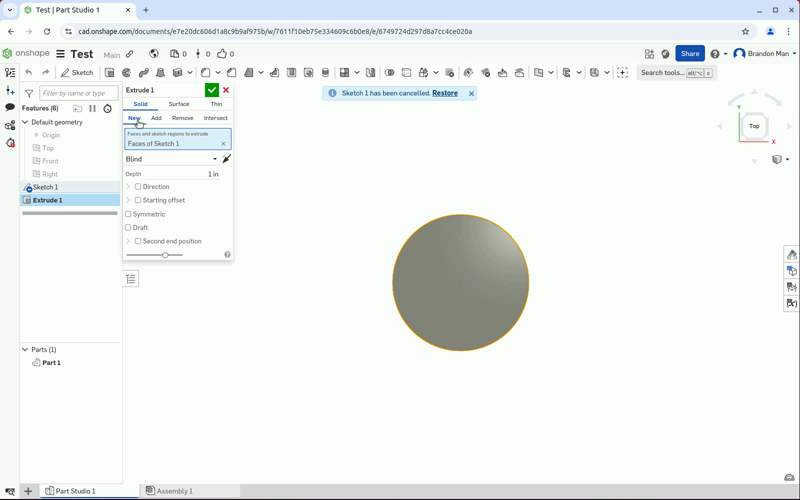
key(tab, 4)
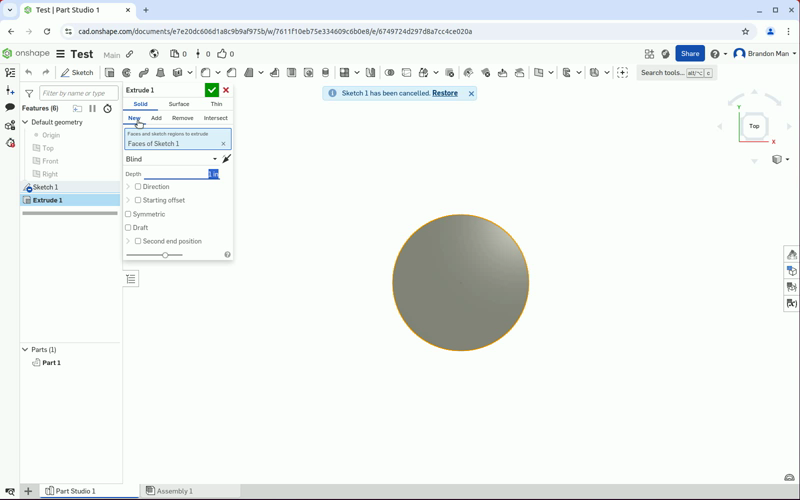
text(8.425)
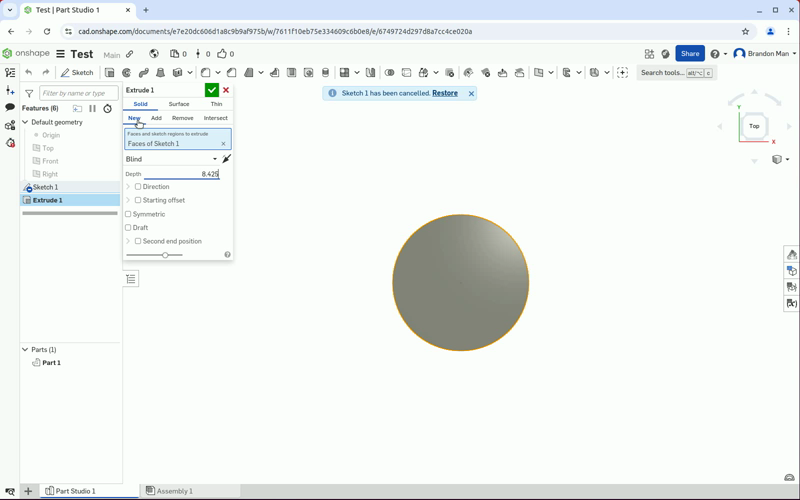
key(enter)
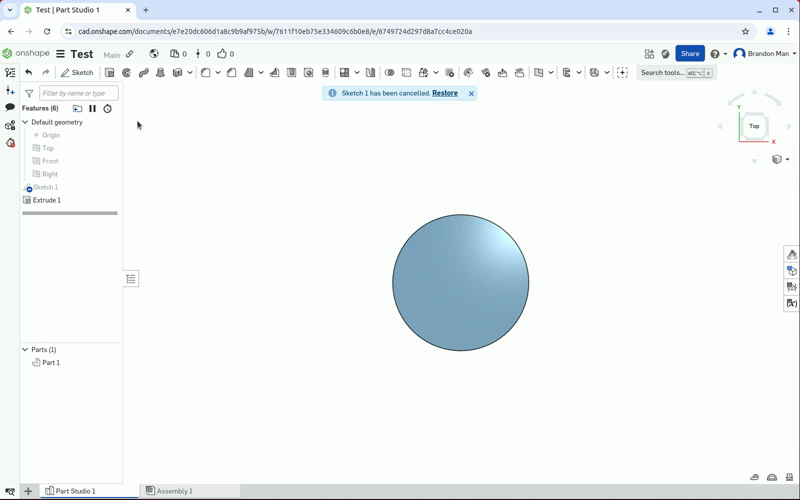
key(shift+h)
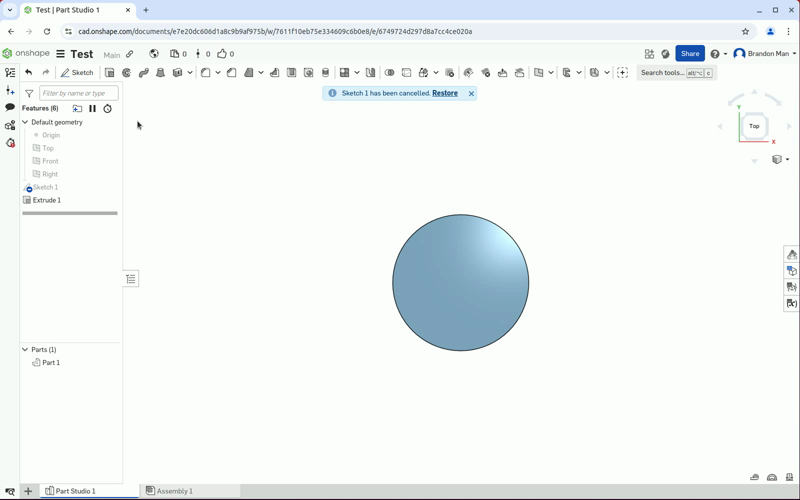
key(shift+h)
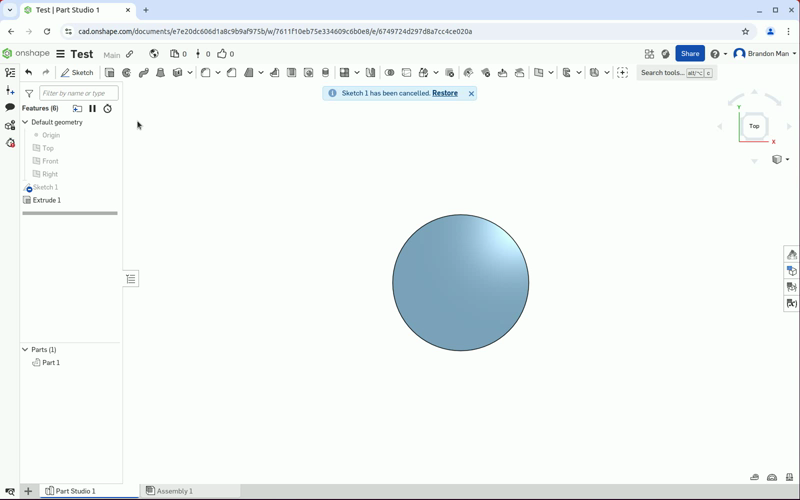
mouse_move(73, 189)
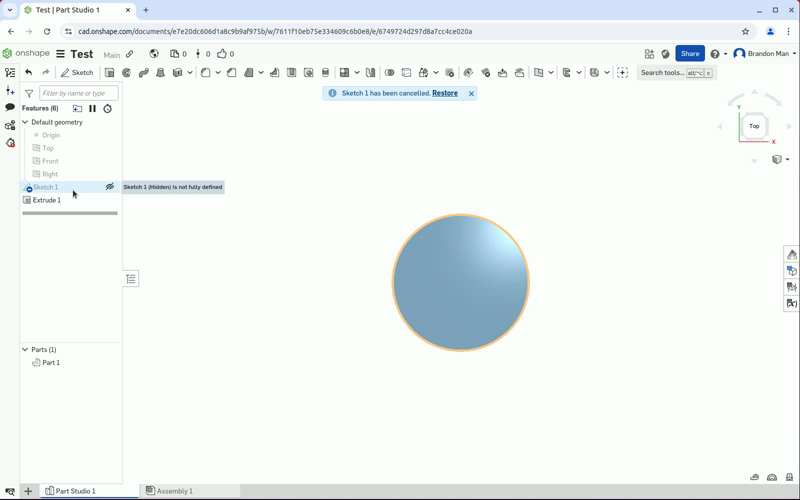
click(73, 189)
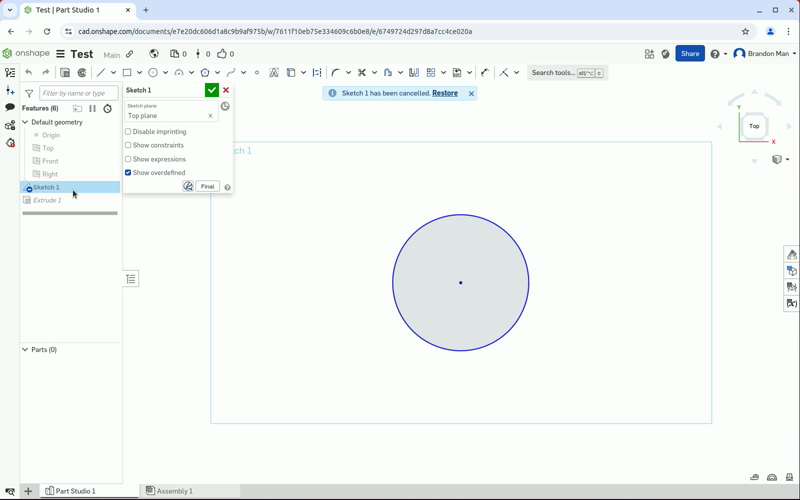
mouse_move(229, 92)
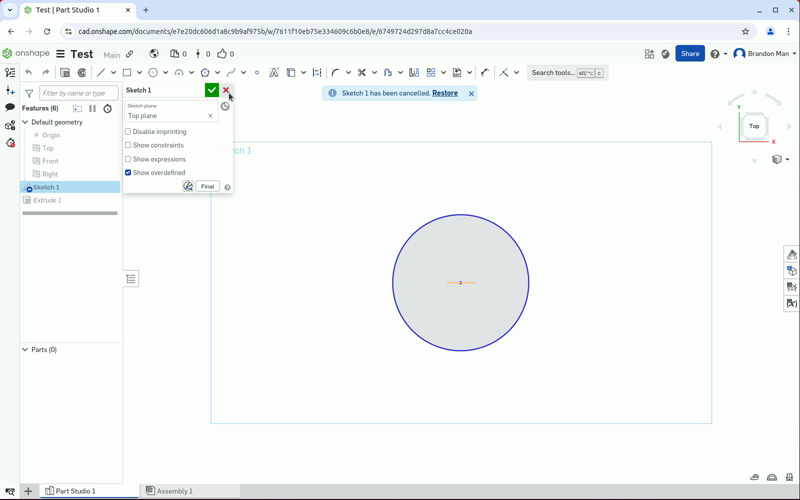
click(229, 92)
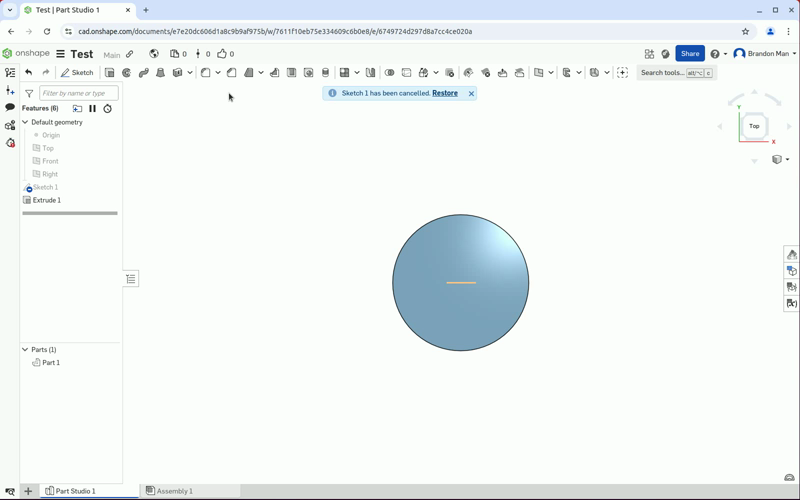
mouse_move(541, 75)
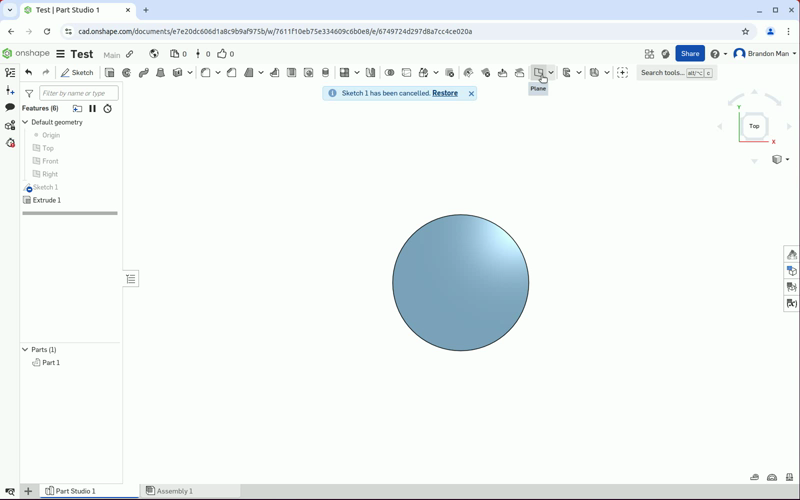
click(541, 75)
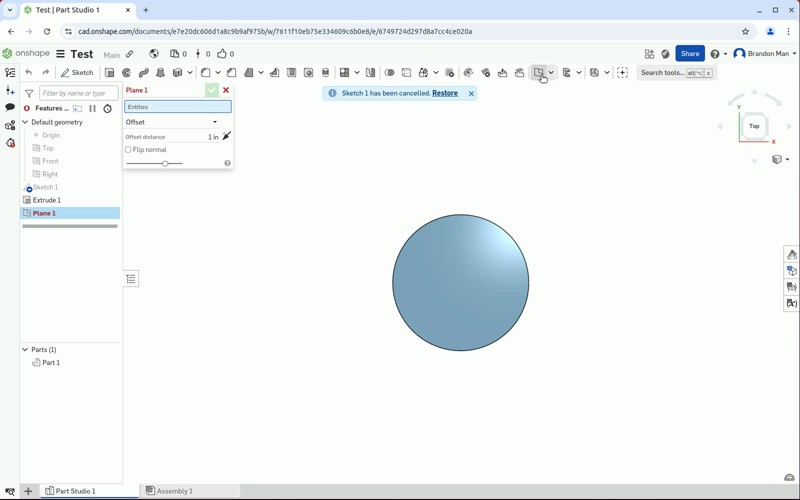
mouse_move(73, 150)
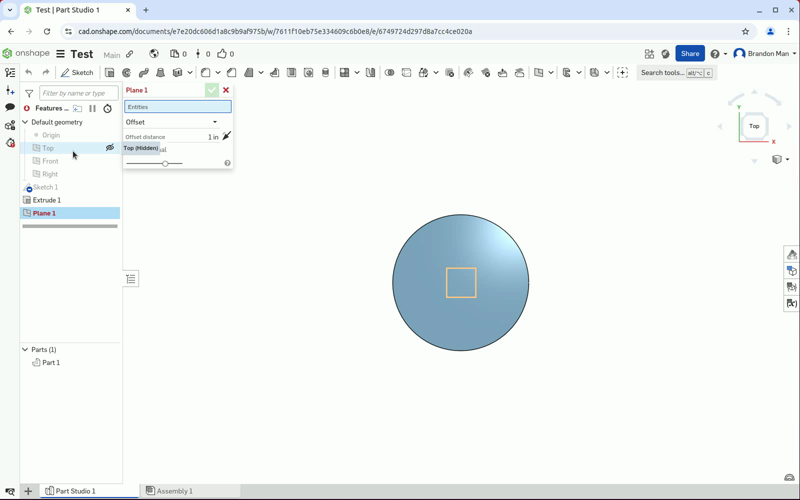
click(73, 150)
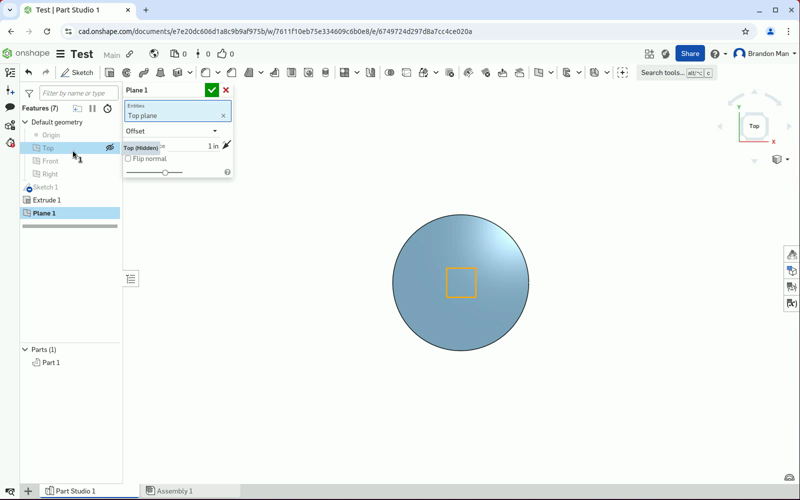
key(tab, 2)
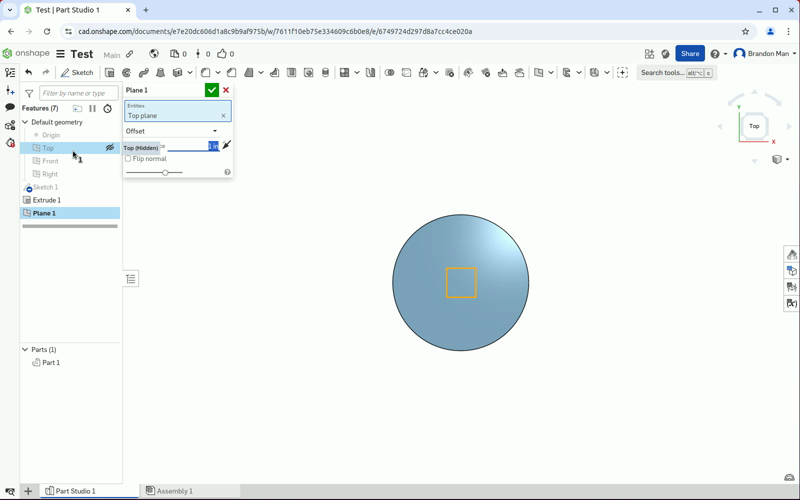
text(8.411)
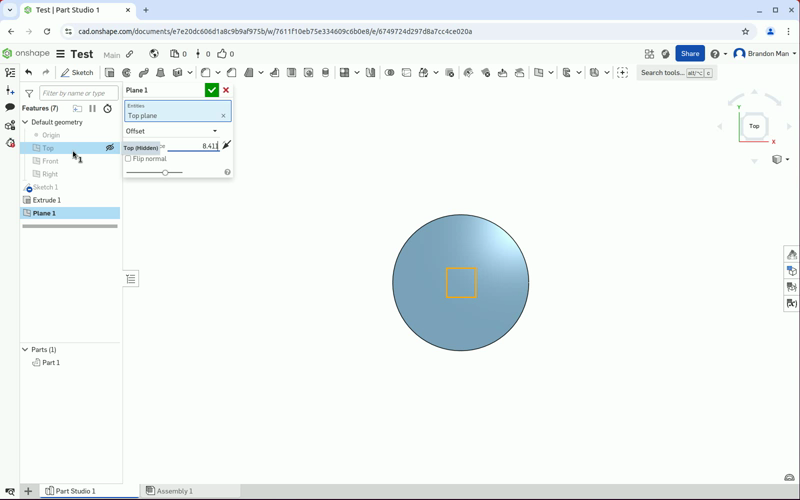
key(enter, 2)
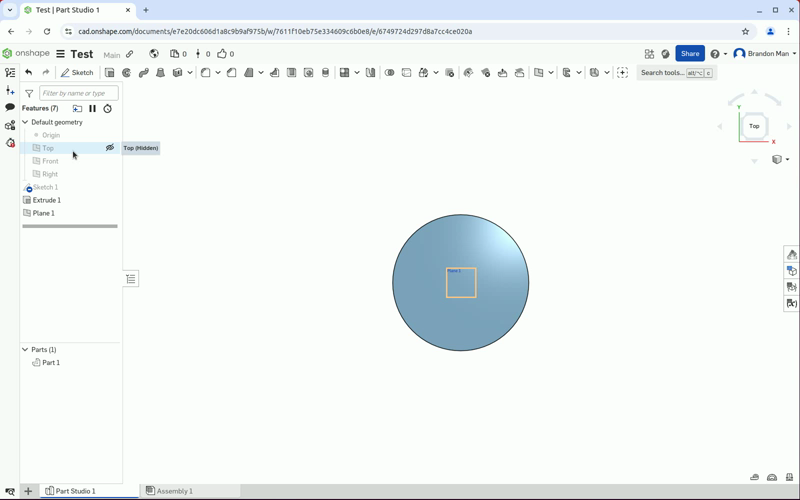
key(shift+s)
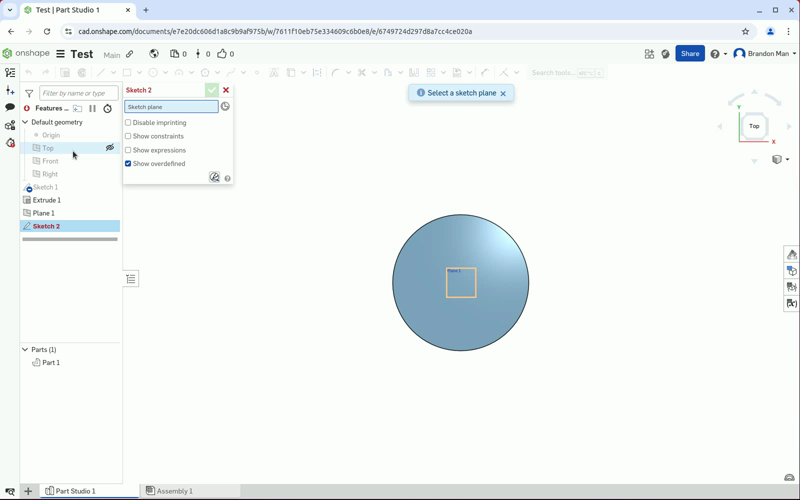
mouse_move(73, 215)
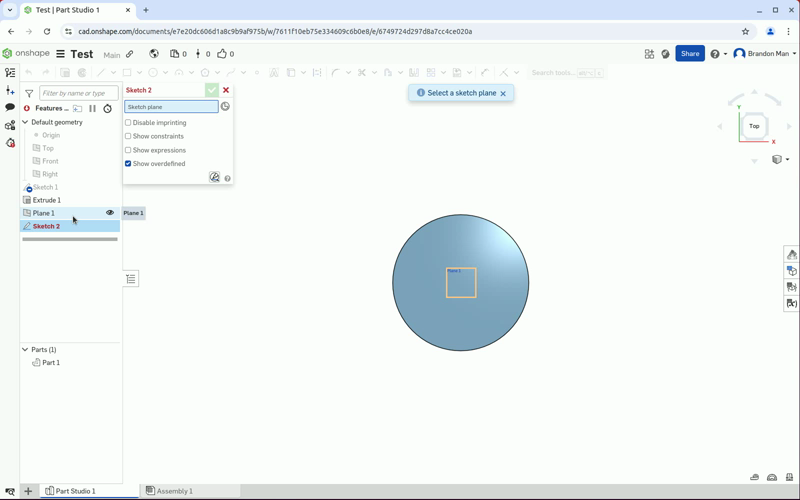
click(73, 215)
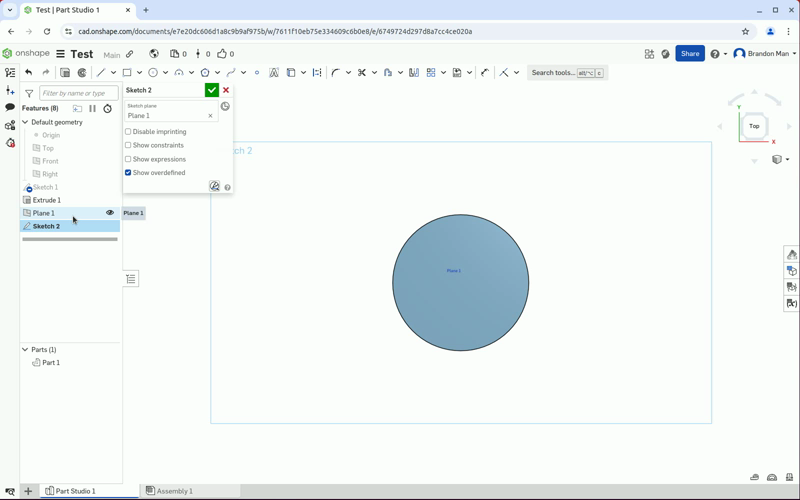
mouse_move(73, 352)
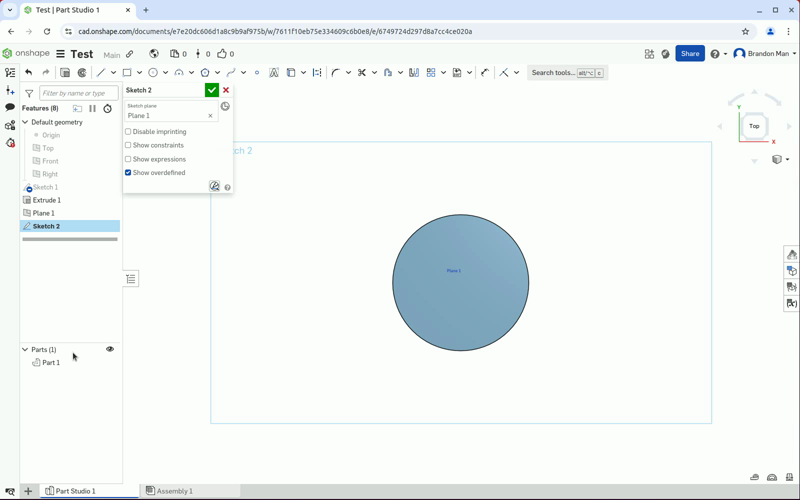
key(y)
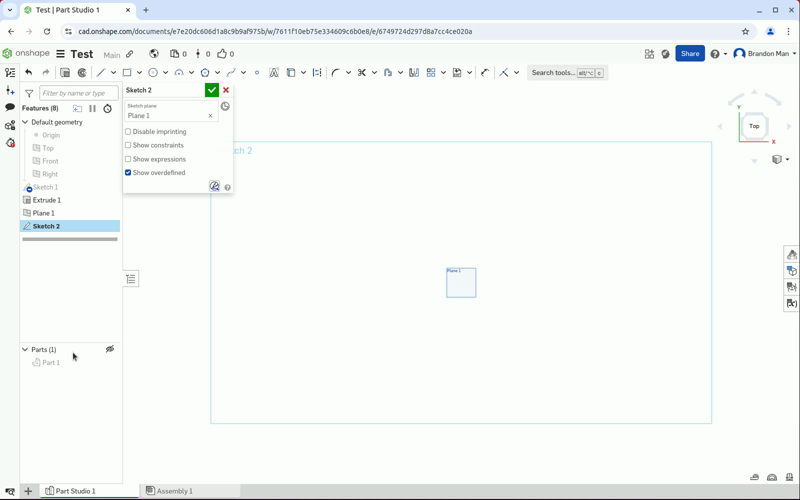
key(c)
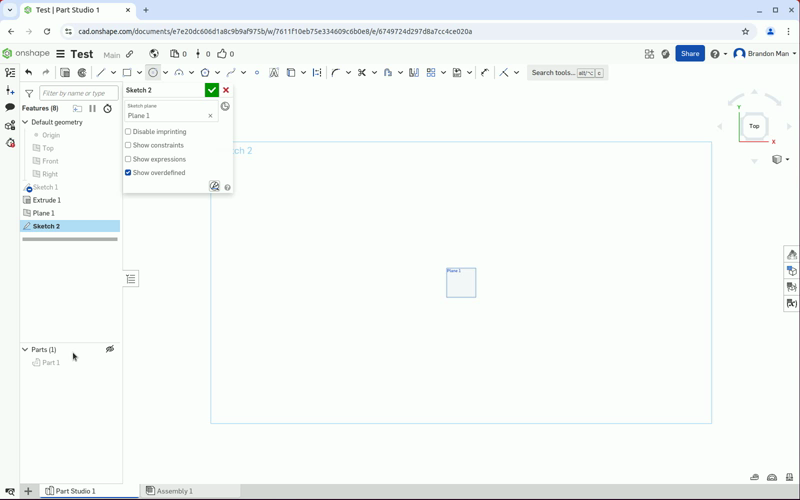
key_down(shift)
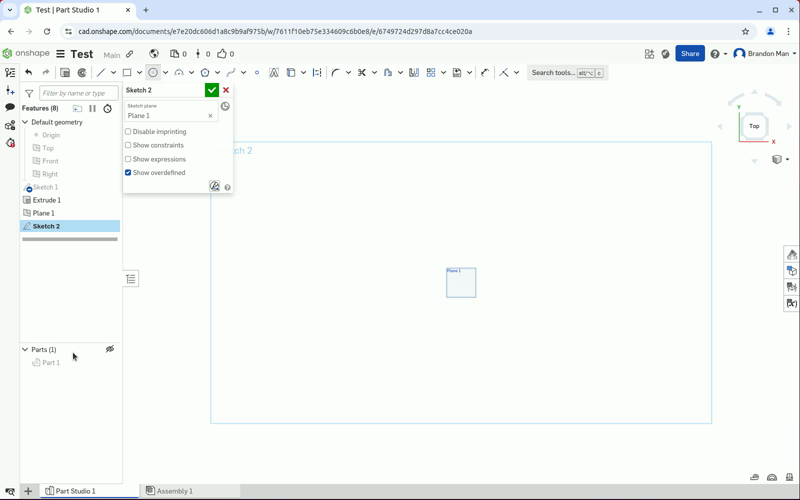
mouse_move(461, 282)
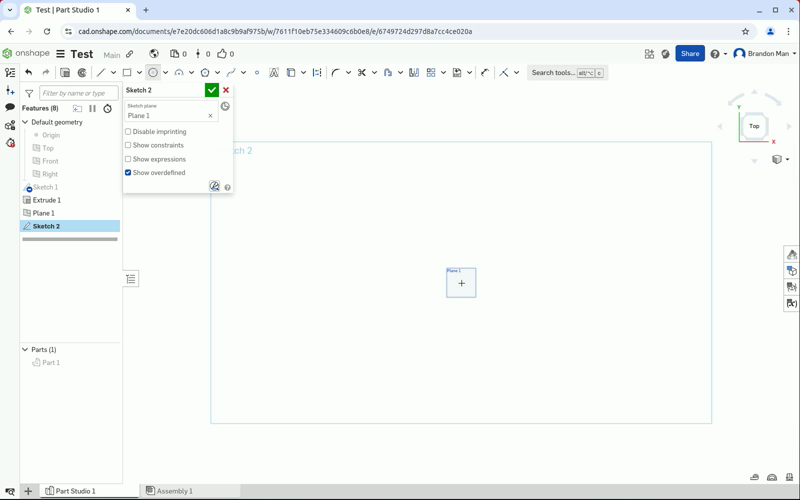
click(461, 282)
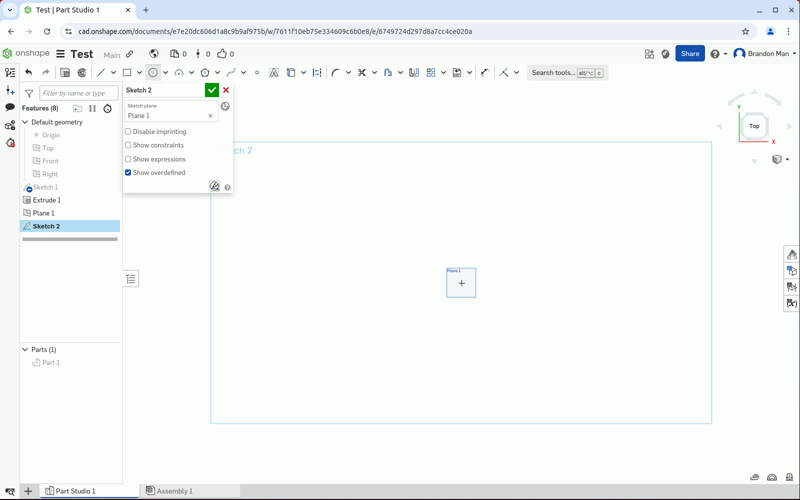
key_up(shift)
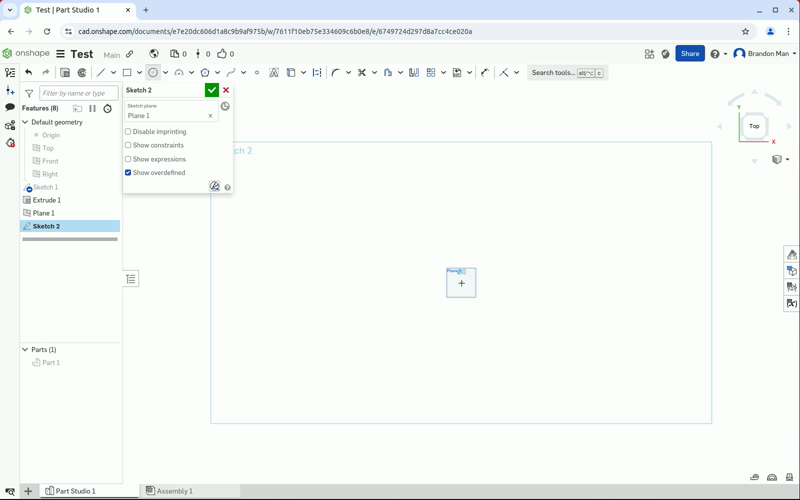
mouse_move(484, 282)
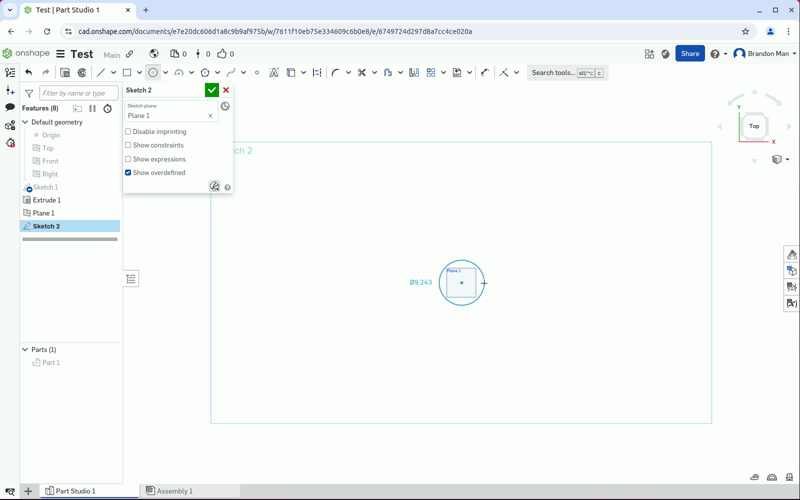
click(484, 282)
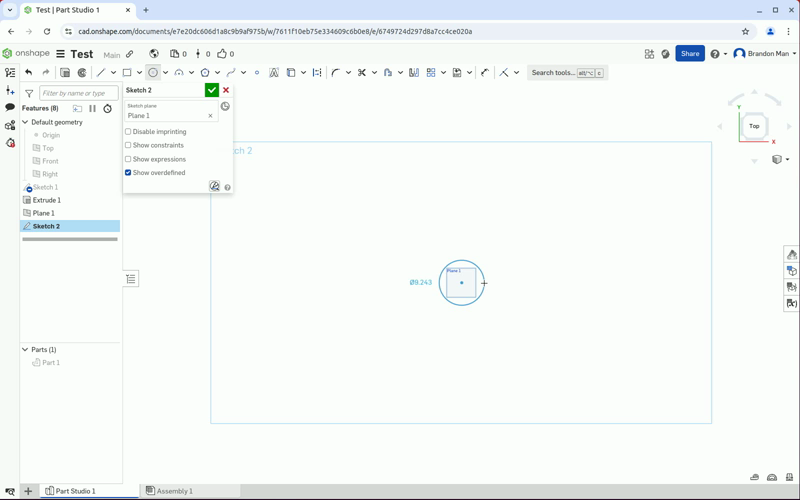
key(esc)
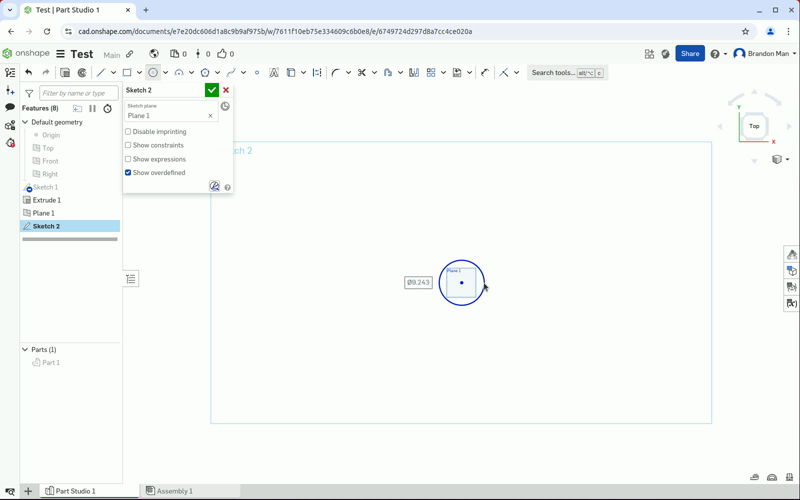
mouse_move(458, 283)
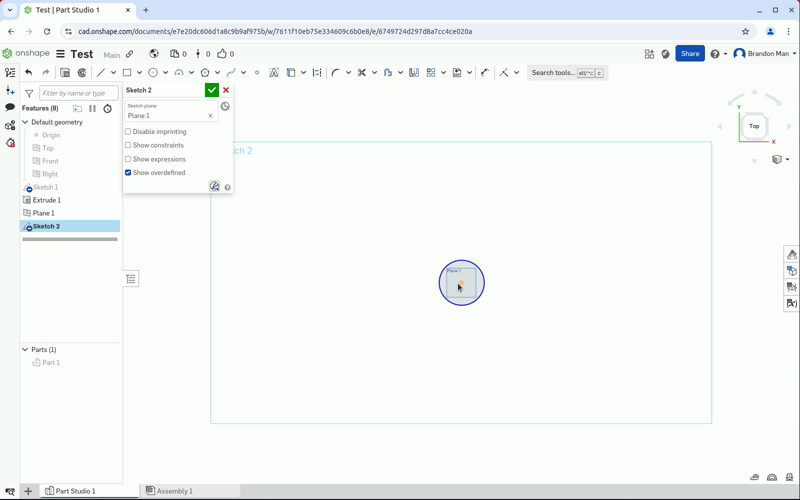
scroll(6)
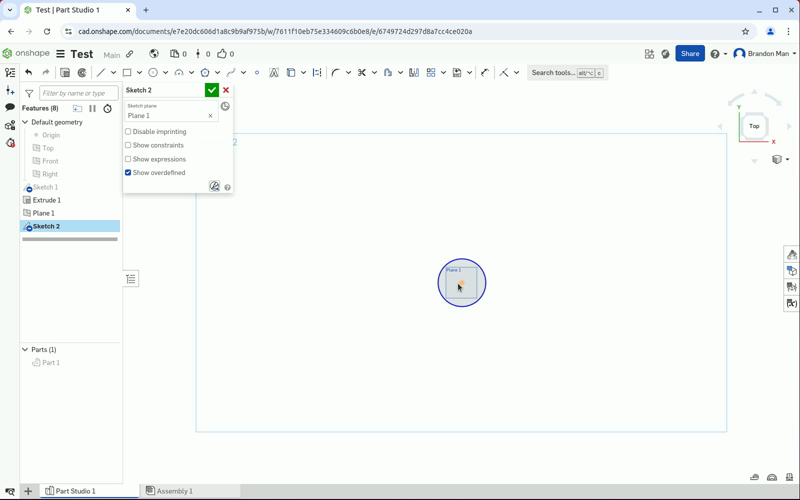
scroll(6)
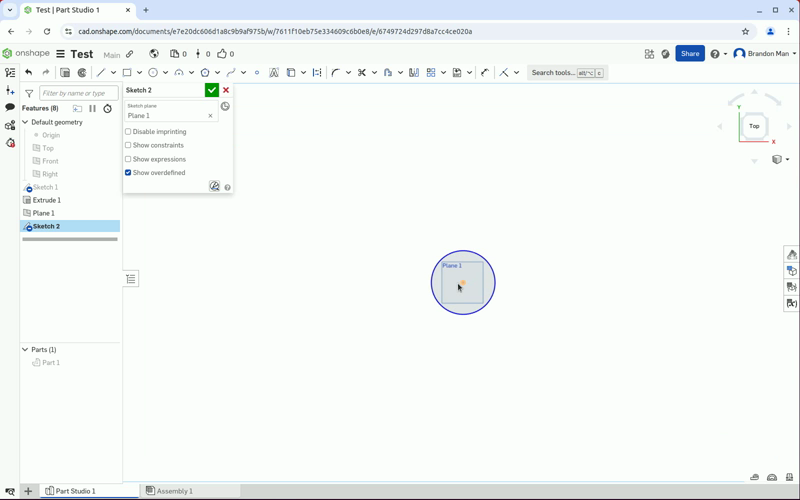
scroll(6)
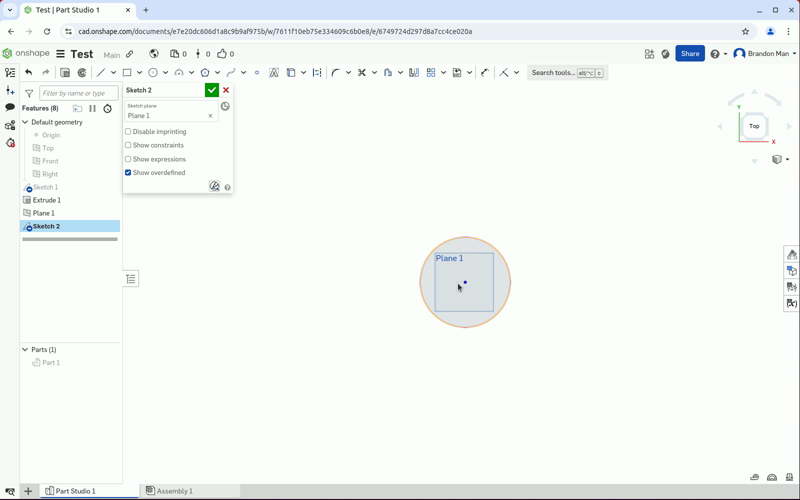
scroll(6)
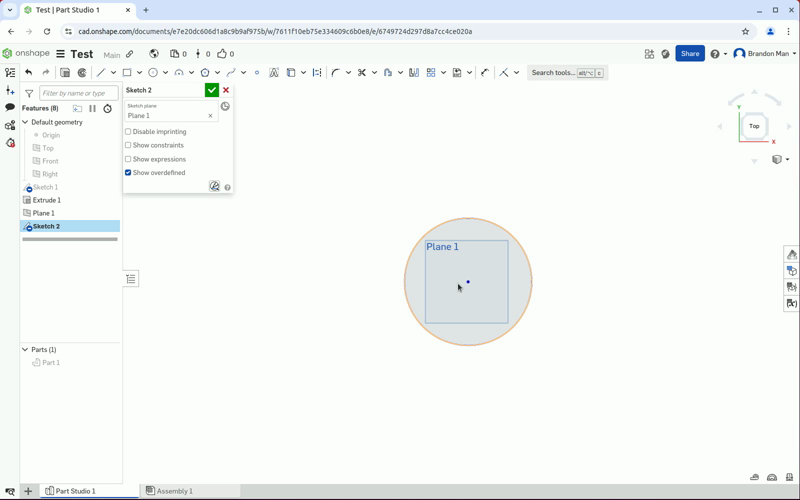
scroll(6)
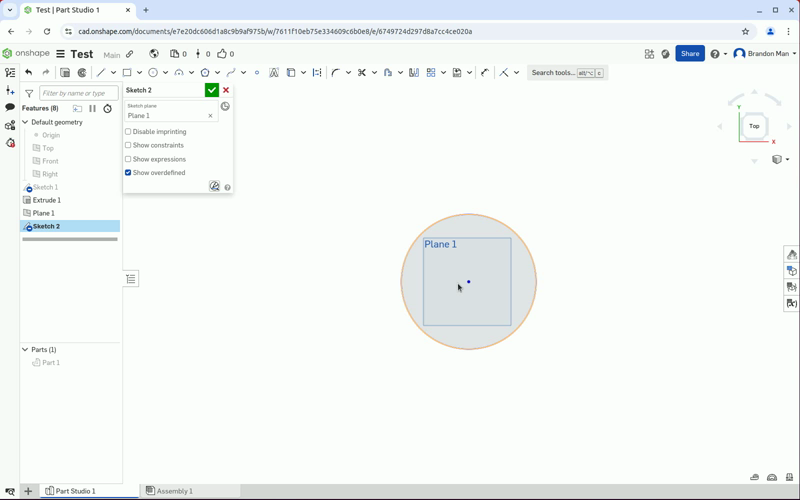
scroll(6)
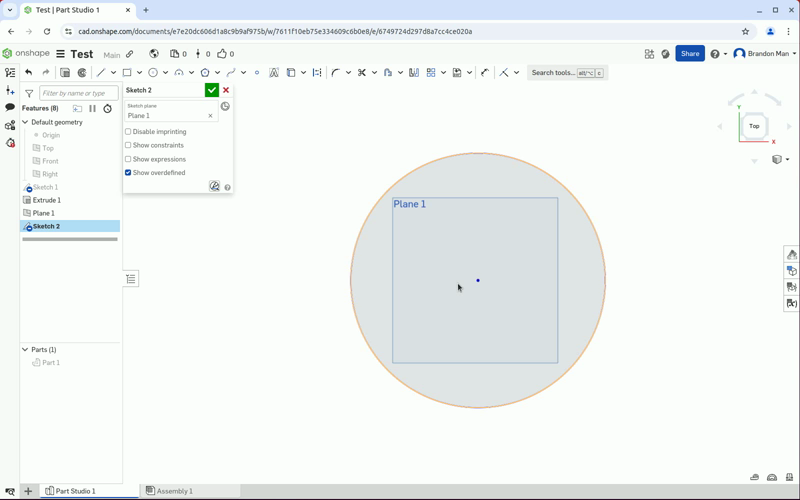
scroll(6)
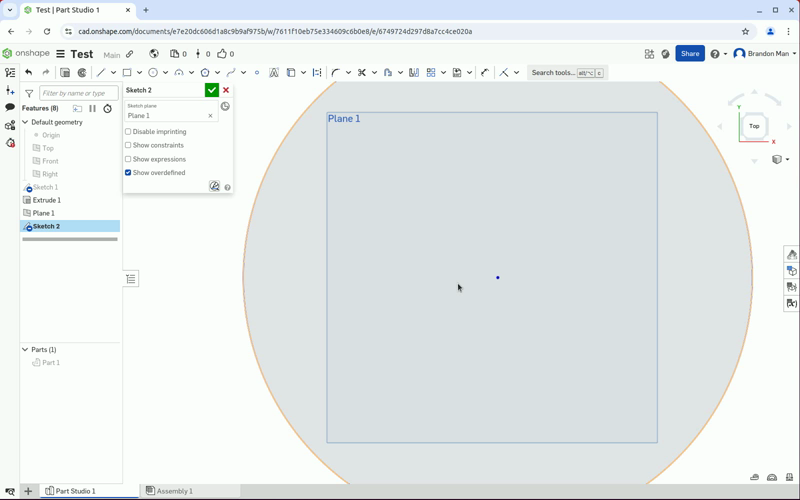
click(458, 283)
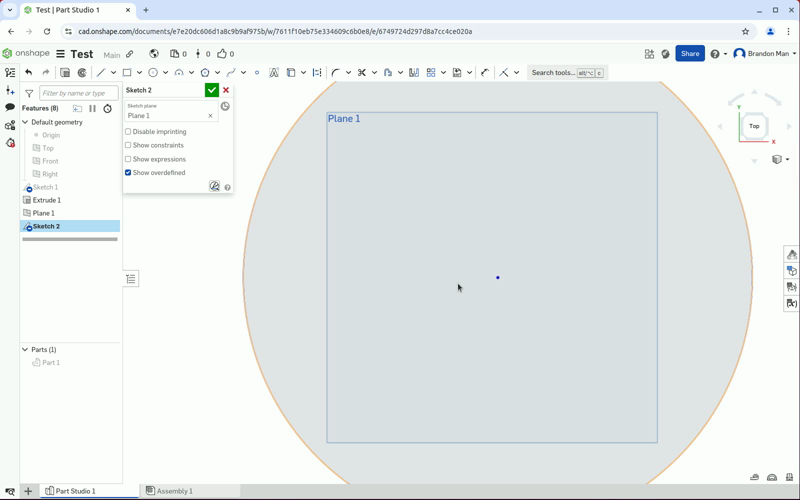
scroll(-6)
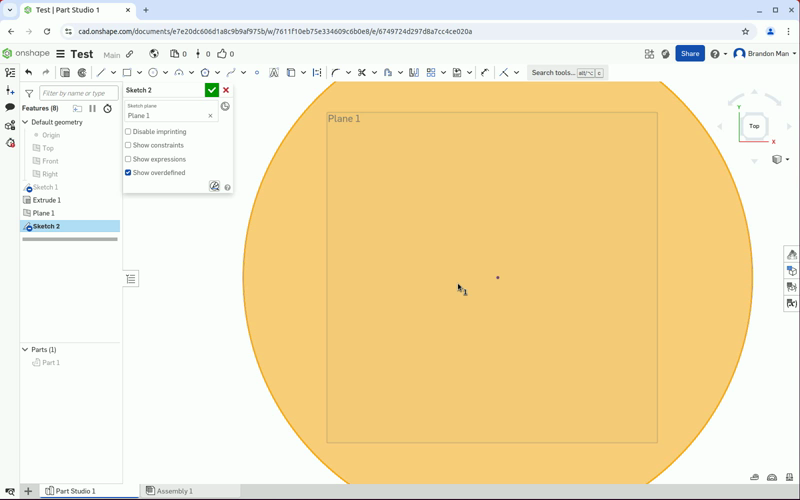
scroll(-6)
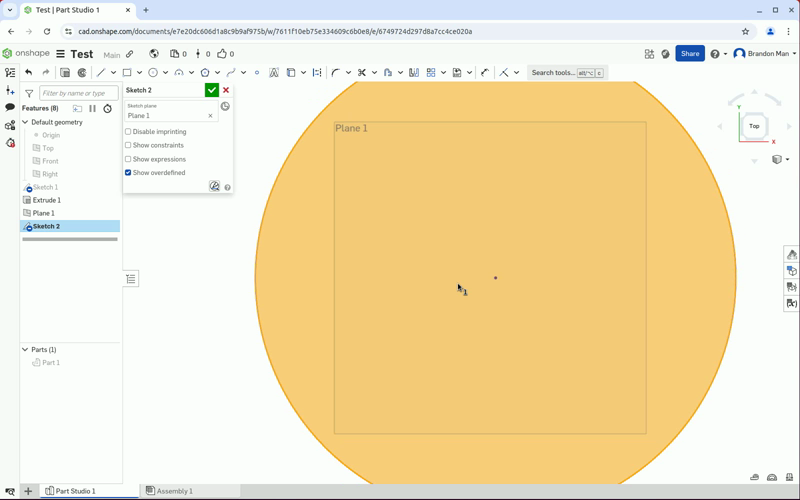
scroll(-6)
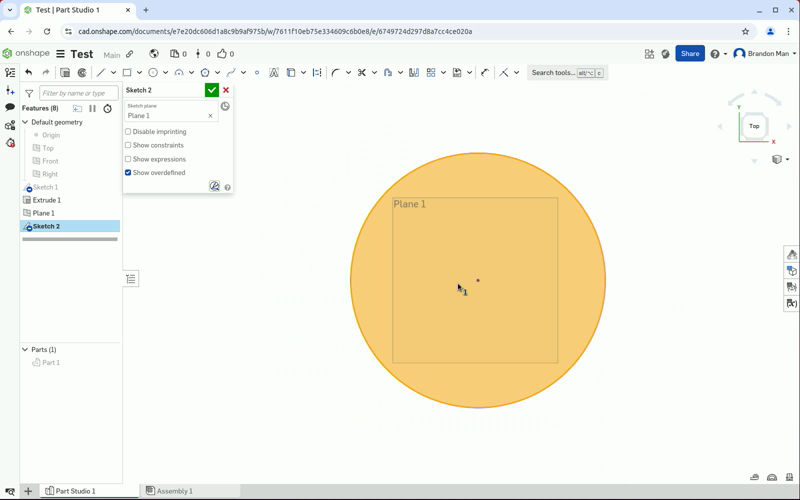
scroll(-6)
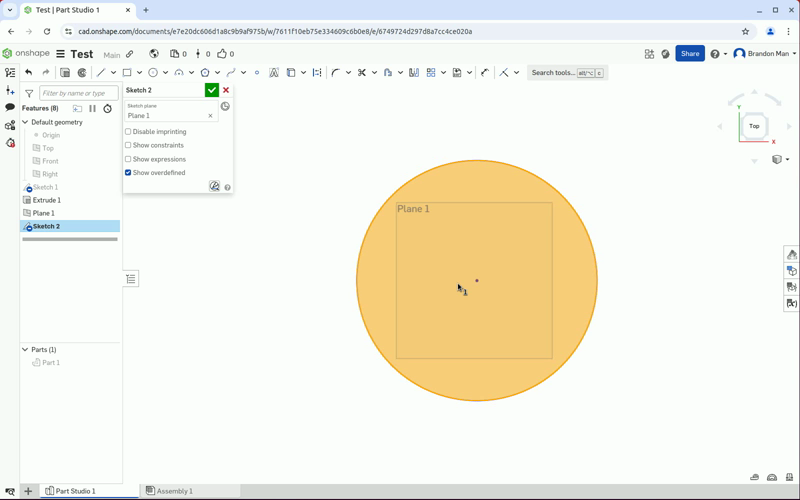
scroll(-6)
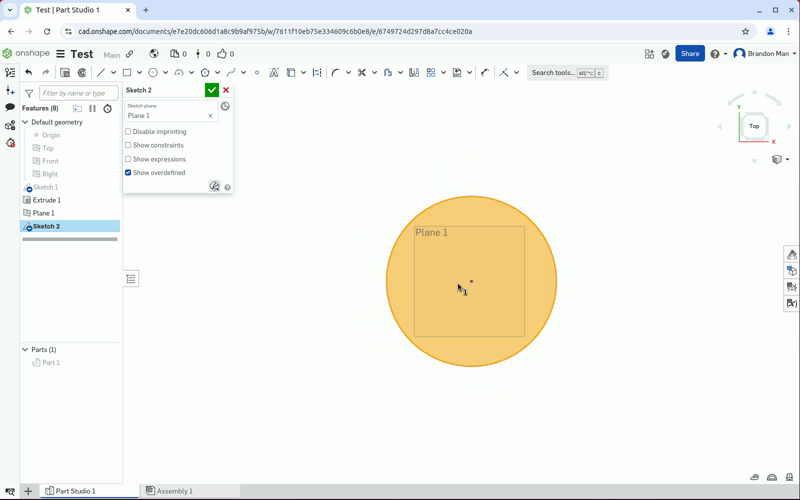
scroll(-6)
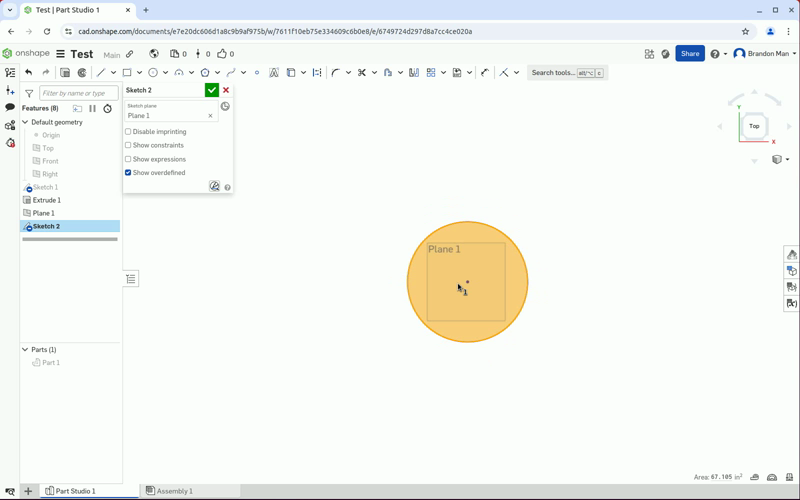
scroll(-6)
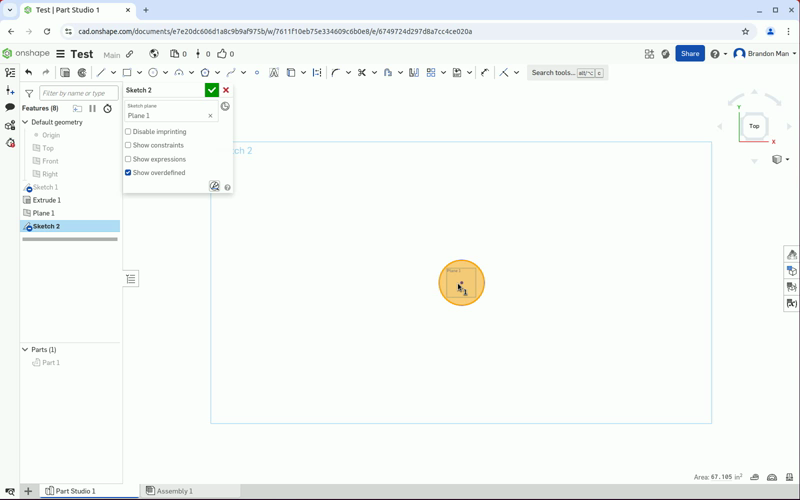
mouse_move(73, 352)
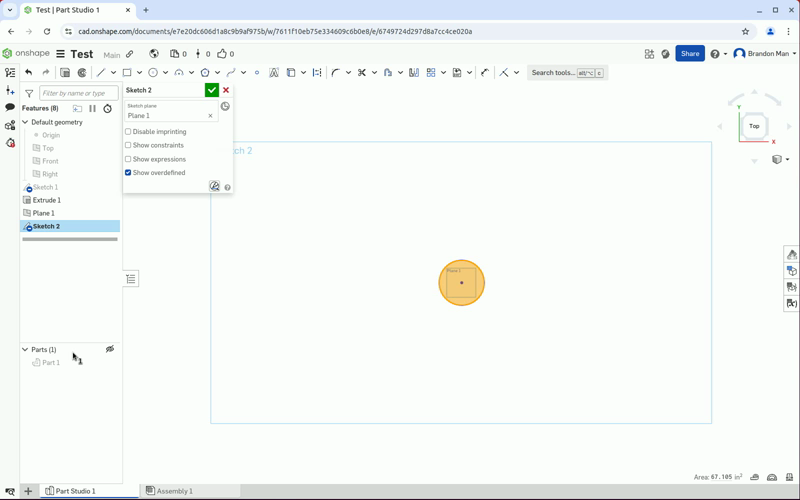
key(shift+y)
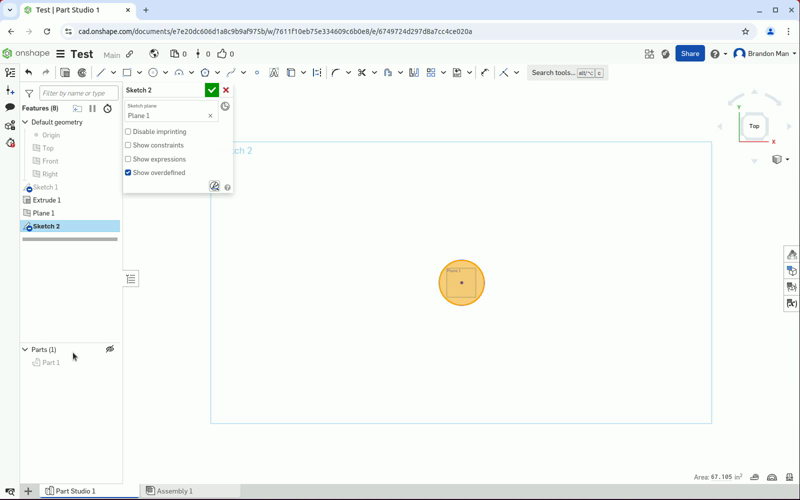
key(shift+e)
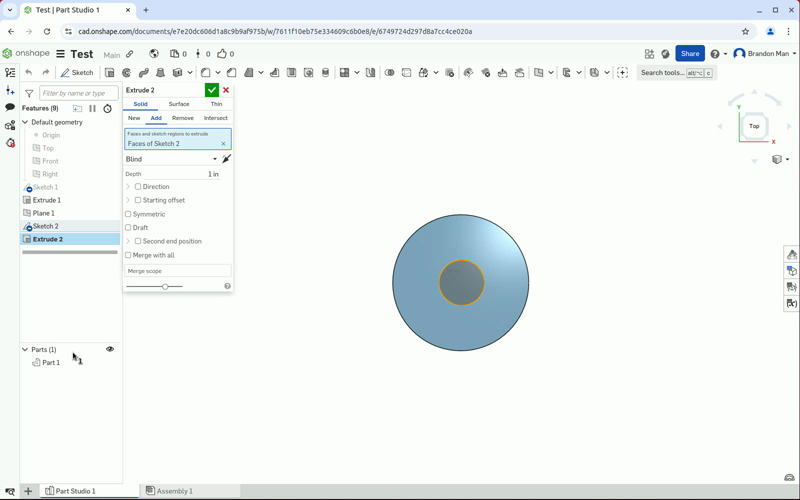
mouse_move(143, 106)
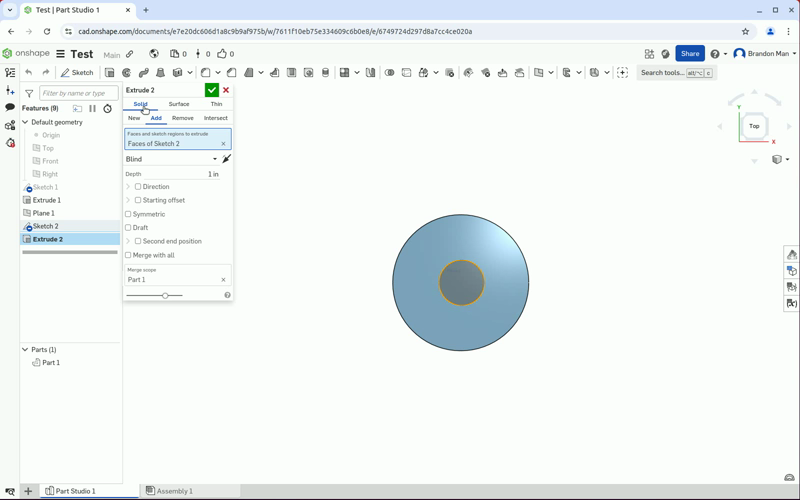
click(143, 106)
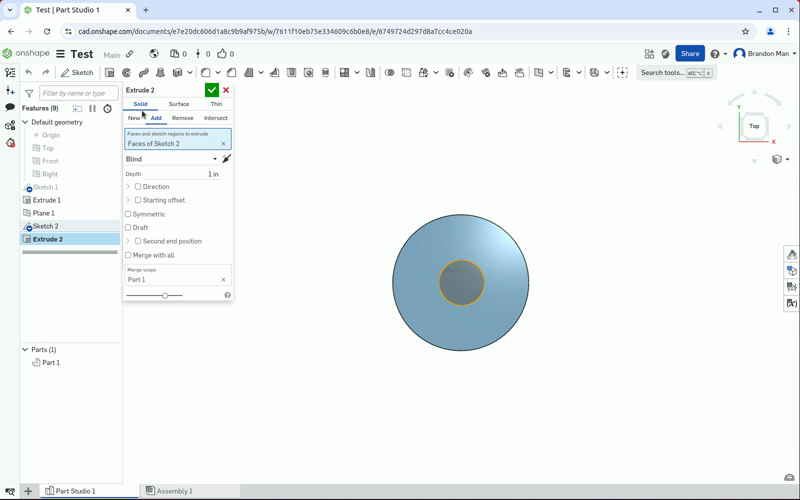
mouse_move(137, 120)
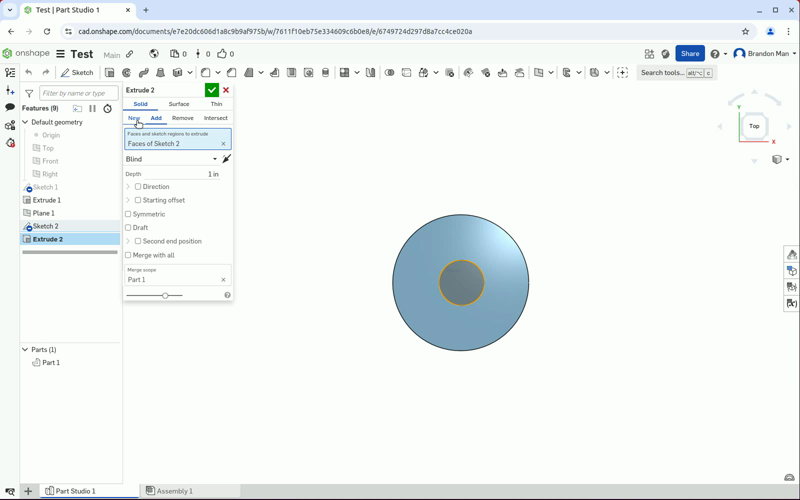
click(137, 120)
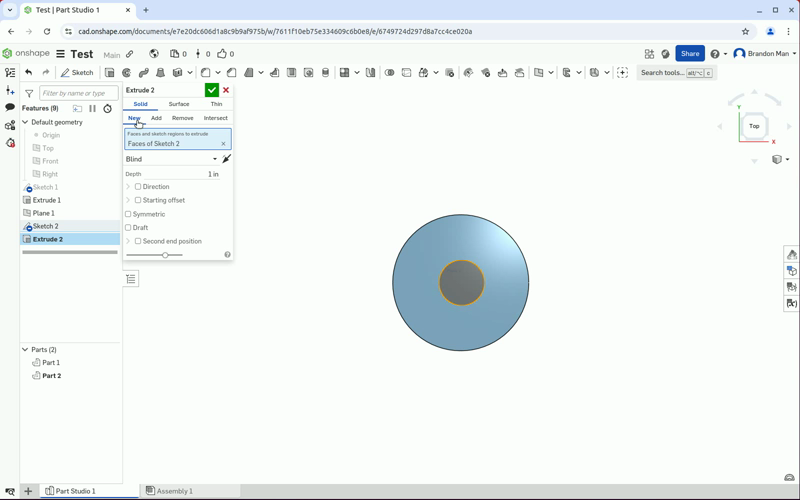
key(tab, 4)
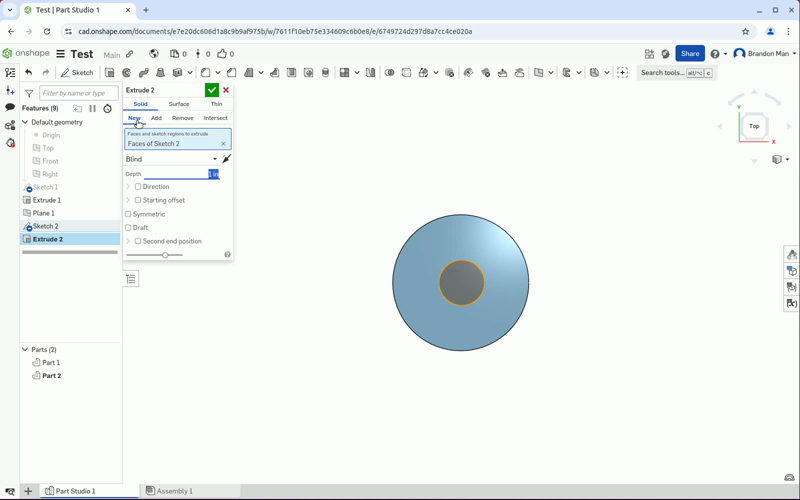
text(-30.811)
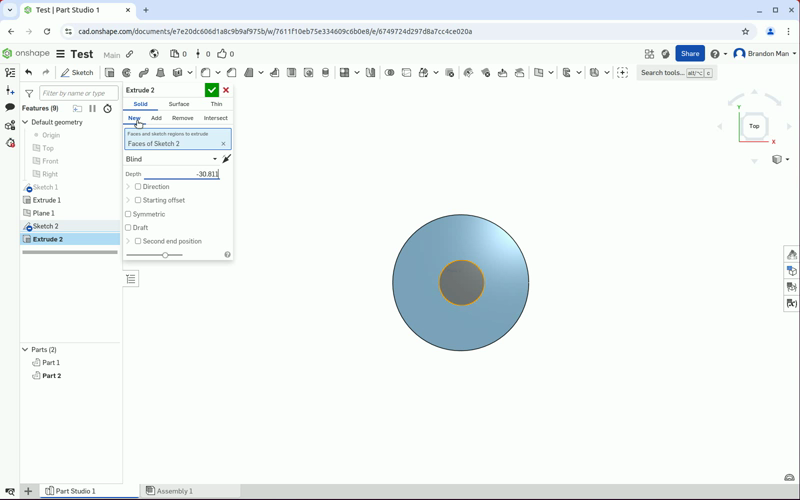
key(enter)
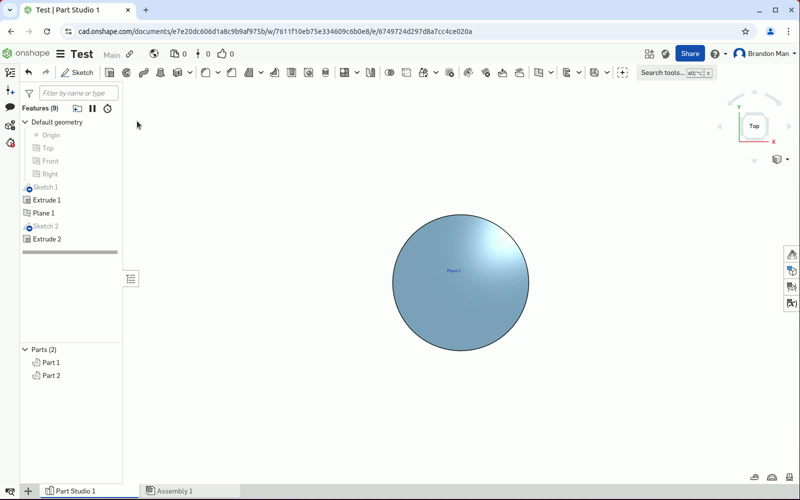
key(shift+h)
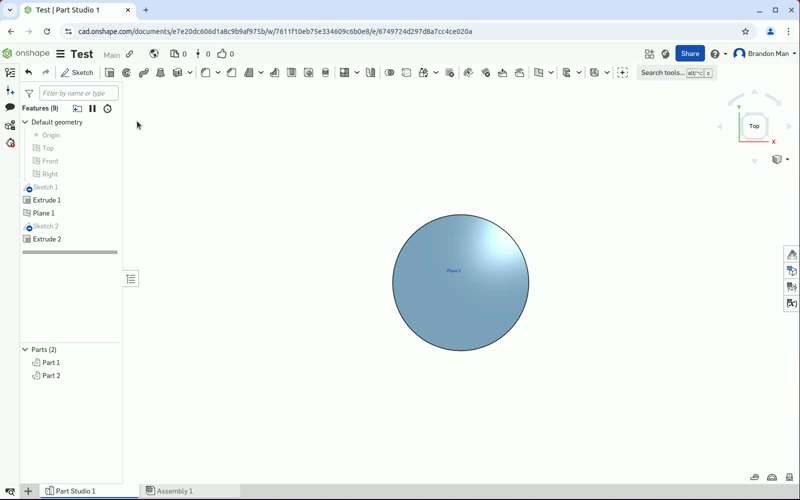
key(shift+h)
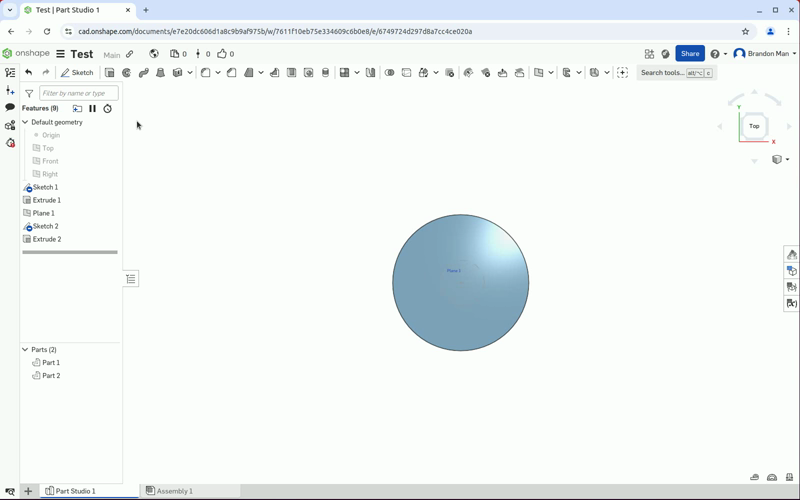
key(shift+7)
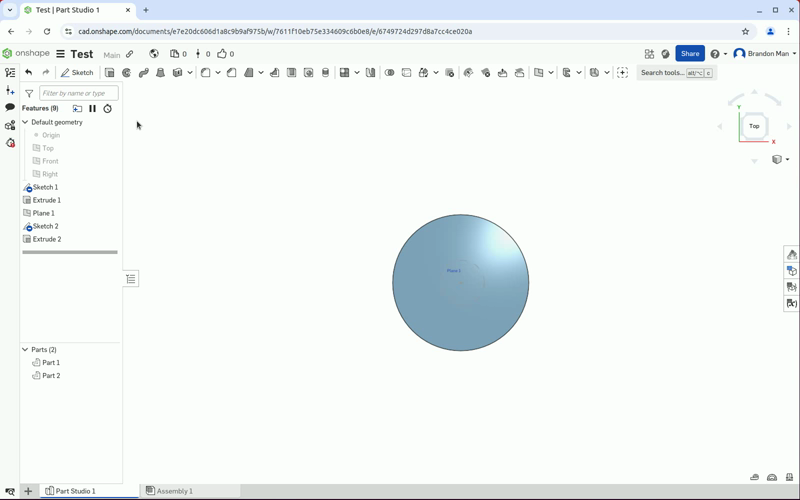
key(up, 3)
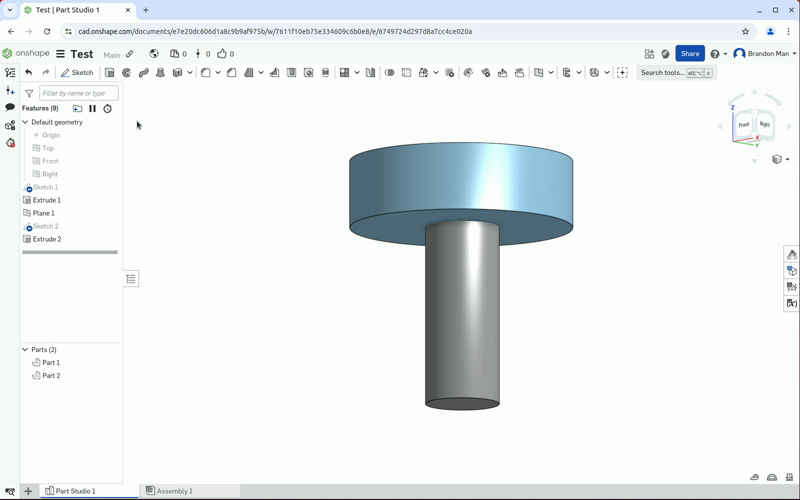
key(left, 3)
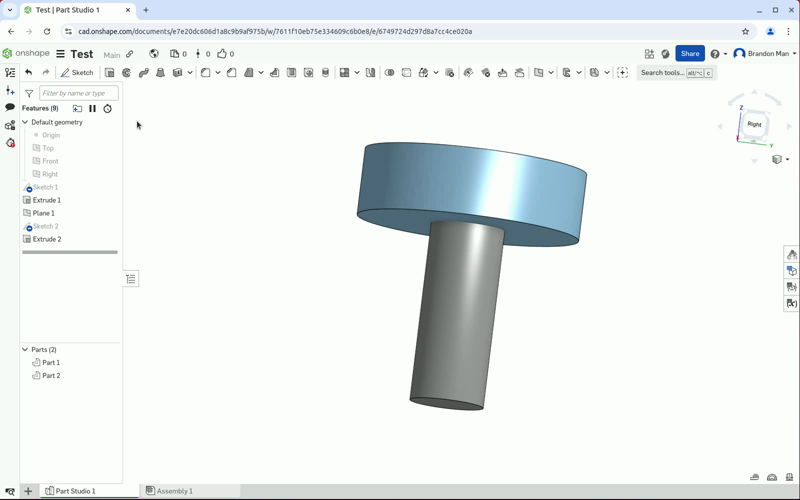
key(right, 3)
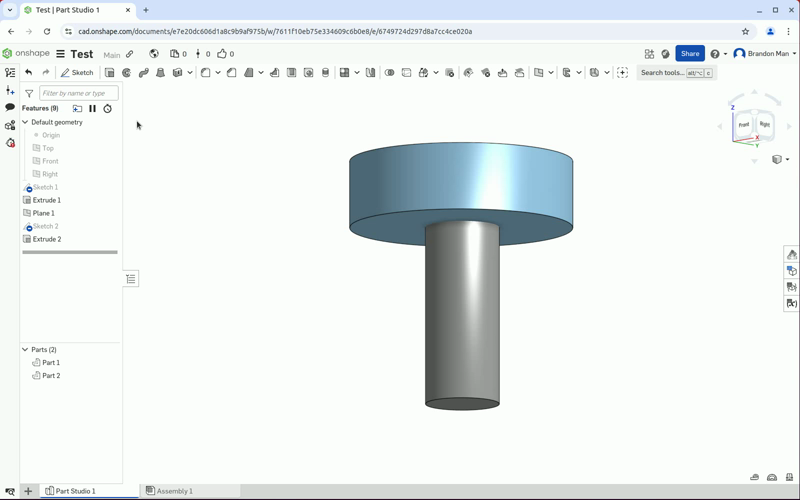
key(down, 3)
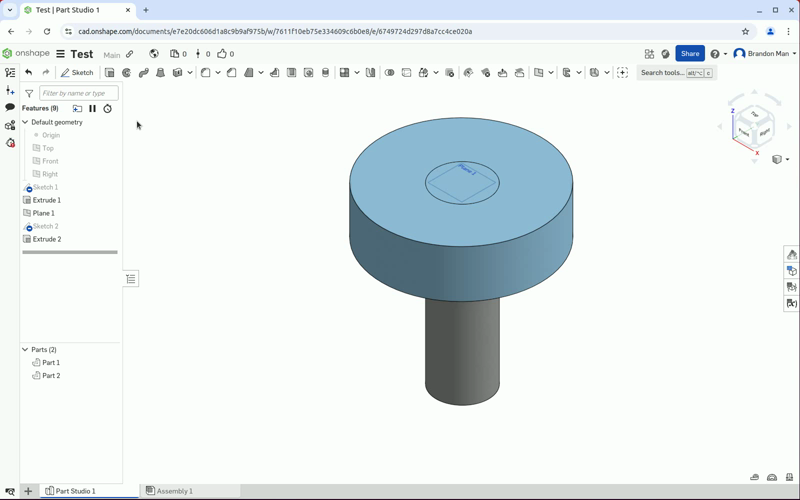
mouse_move(73, 189)
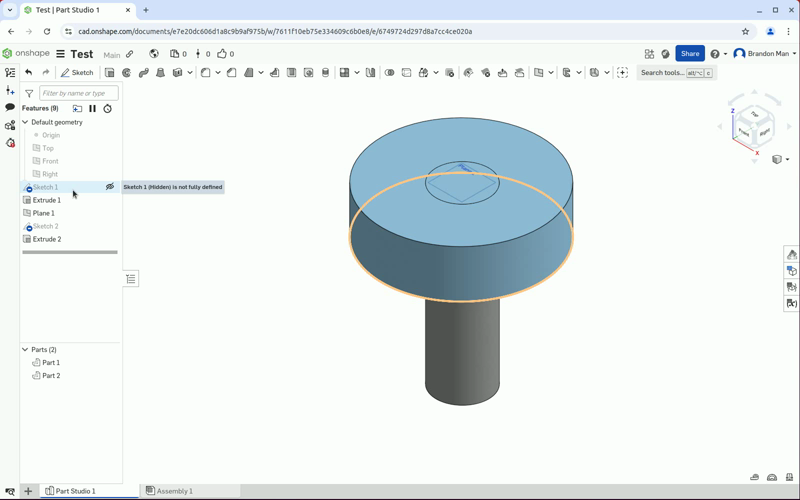
click(73, 189)